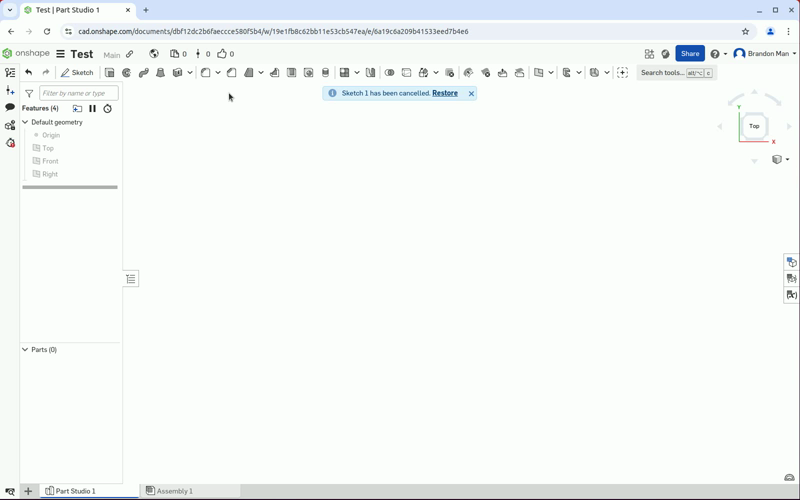
key(shift+h)
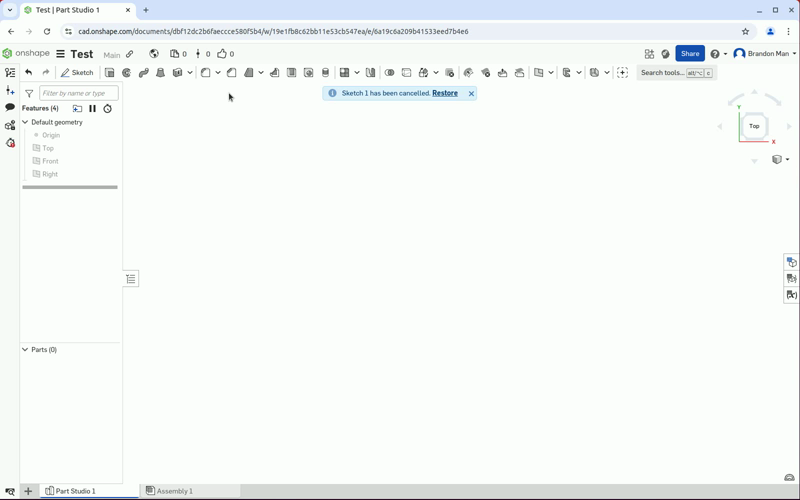
key(shift+s)
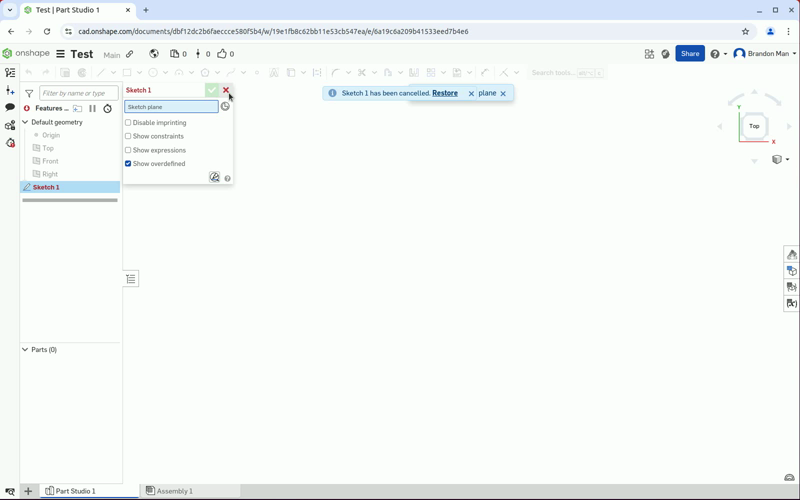
mouse_move(73, 150)
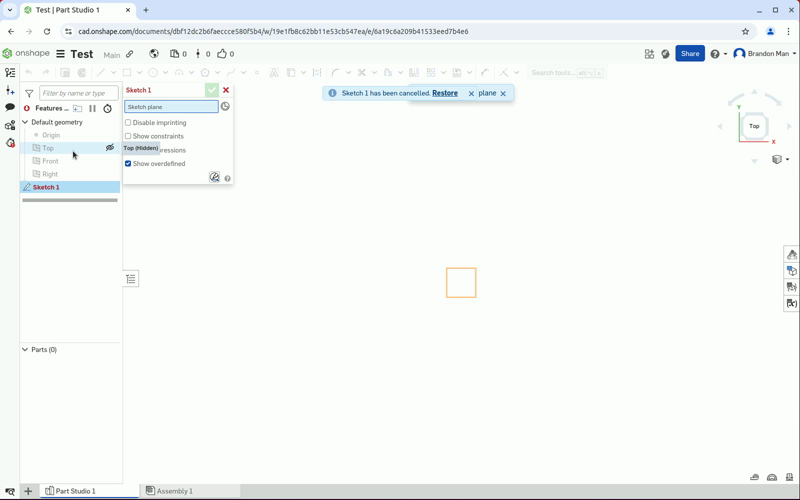
click(73, 150)
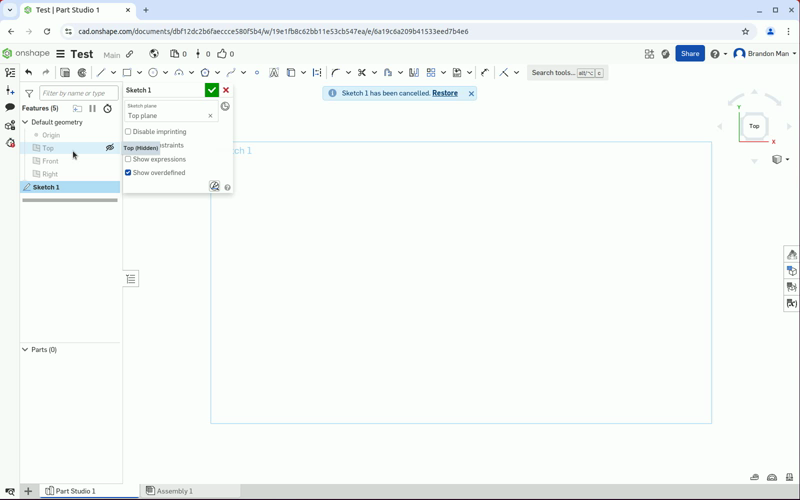
mouse_move(73, 352)
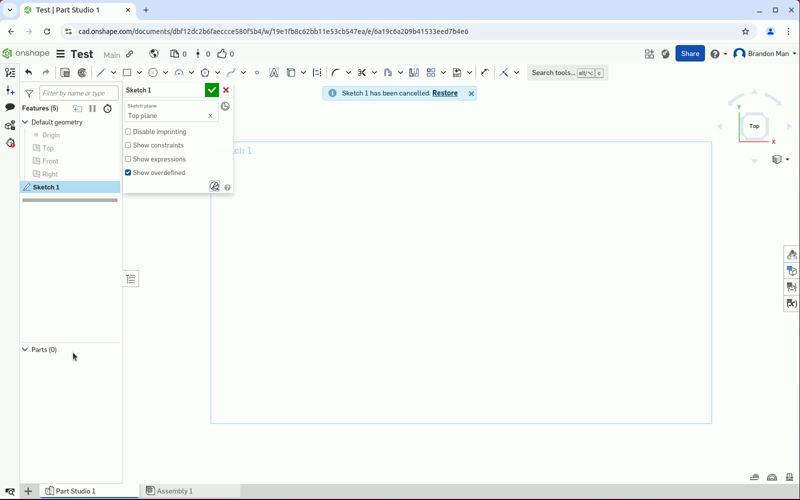
key(y)
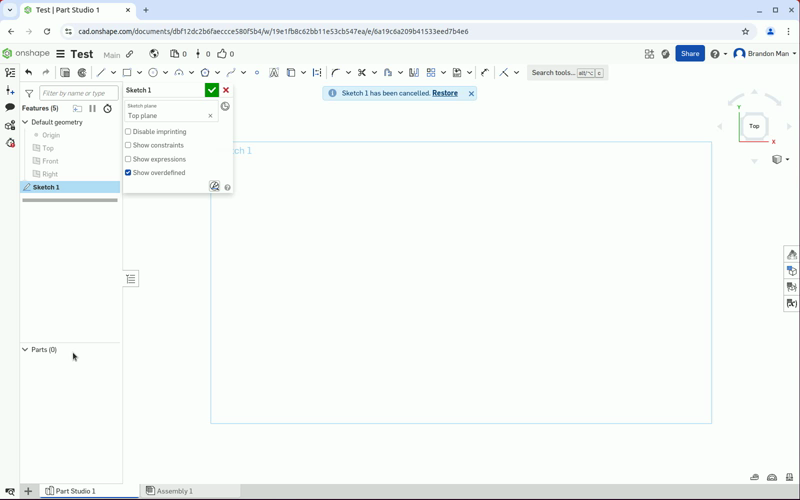
key(l)
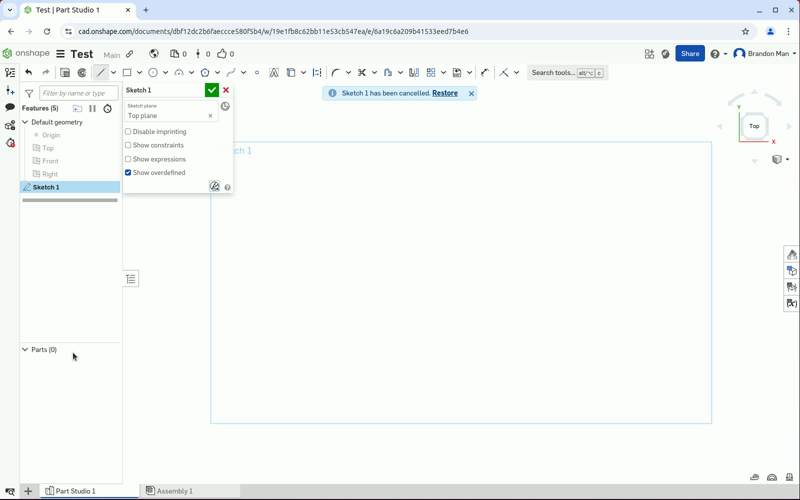
key_down(shift)
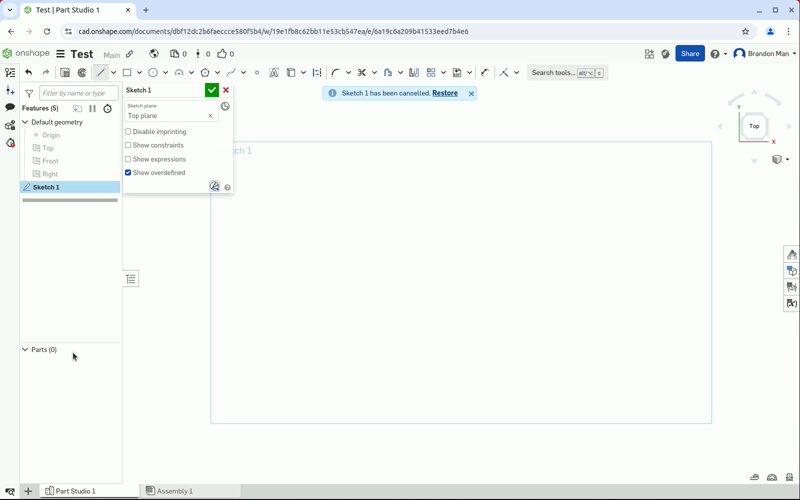
mouse_move(349, 387)
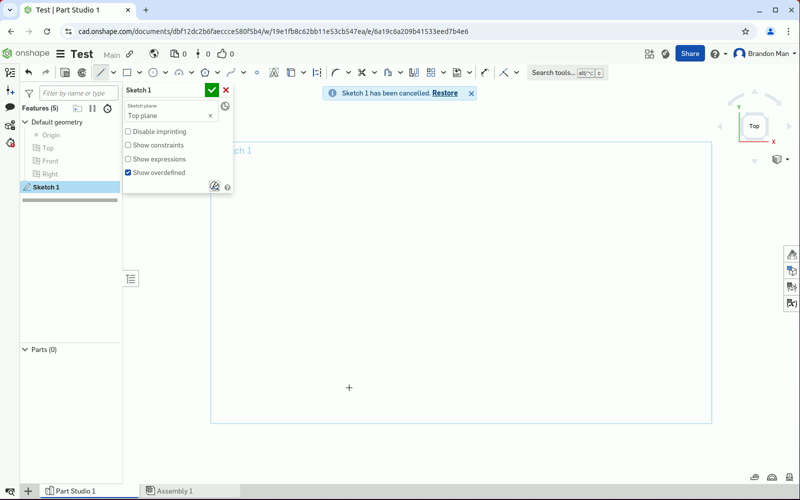
click(349, 387)
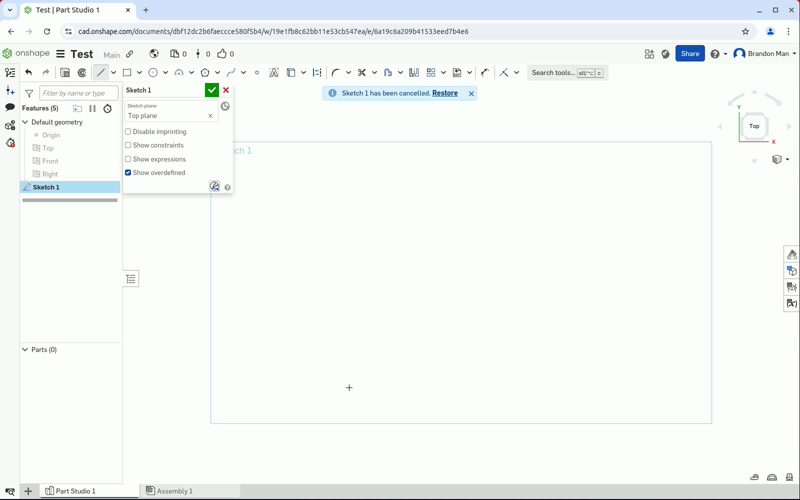
key_up(shift)
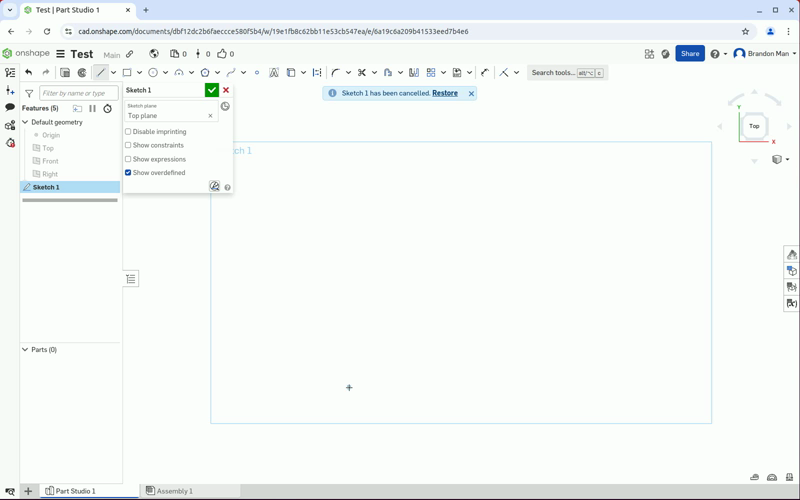
key_down(shift)
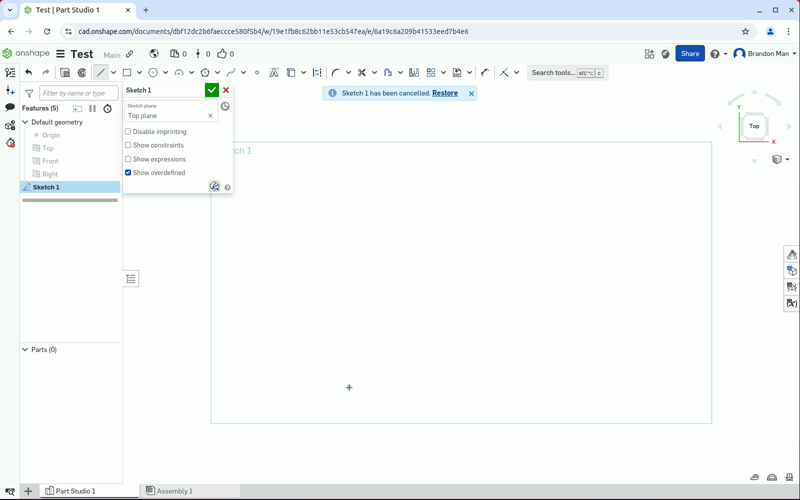
mouse_move(565, 387)
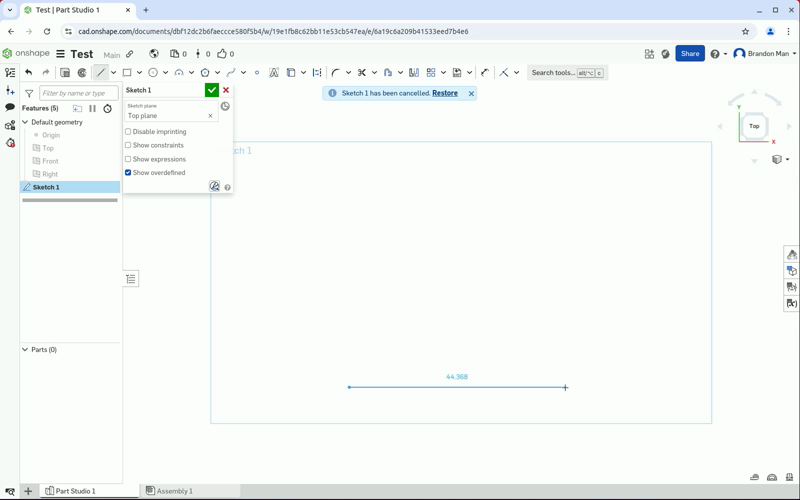
click(565, 387)
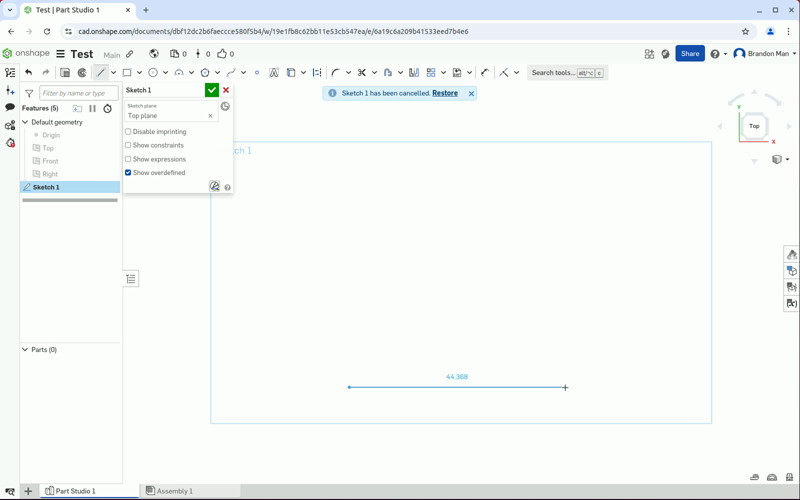
key_up(shift)
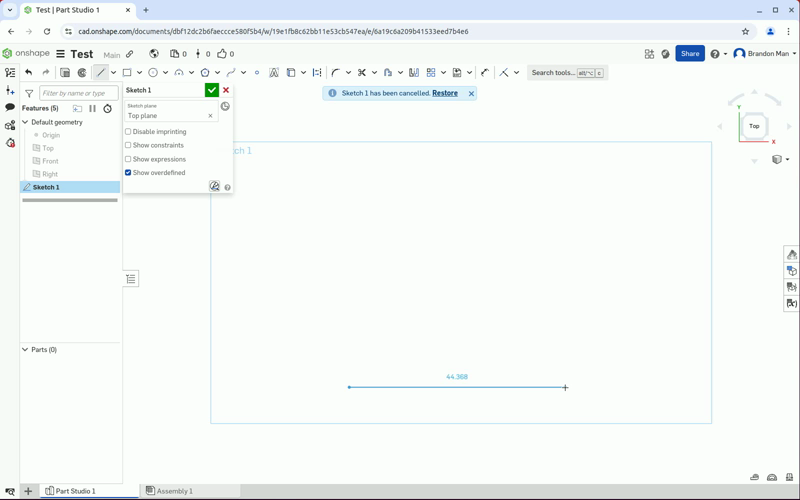
key_down(shift)
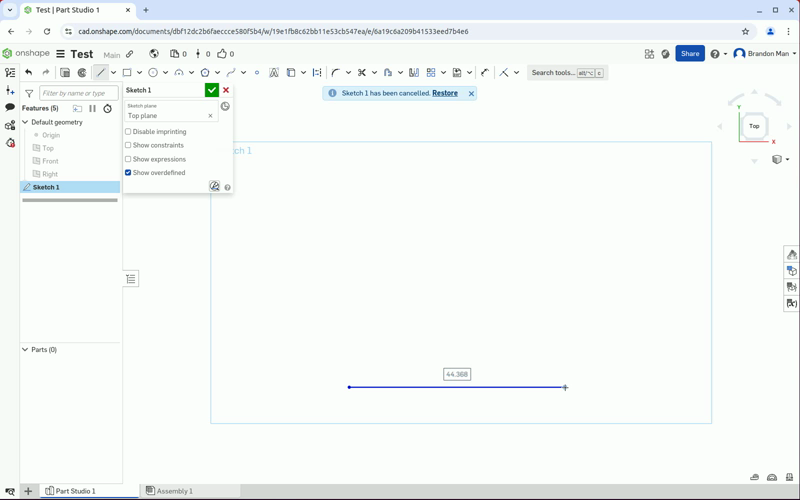
mouse_move(556, 171)
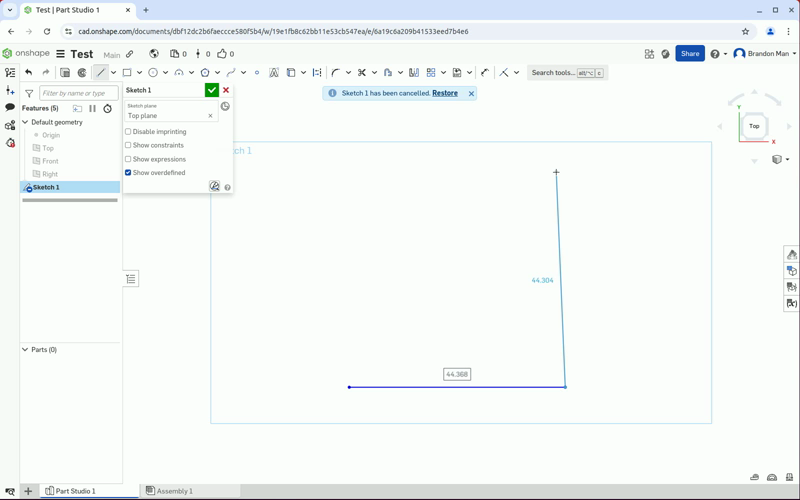
click(556, 171)
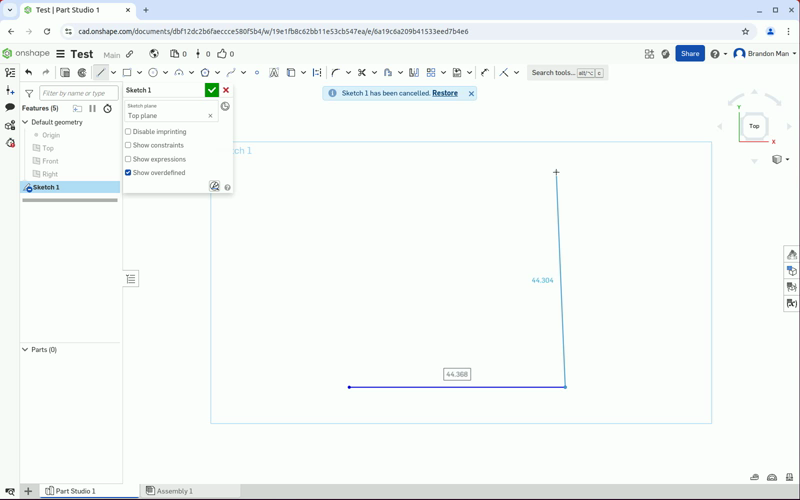
key_up(shift)
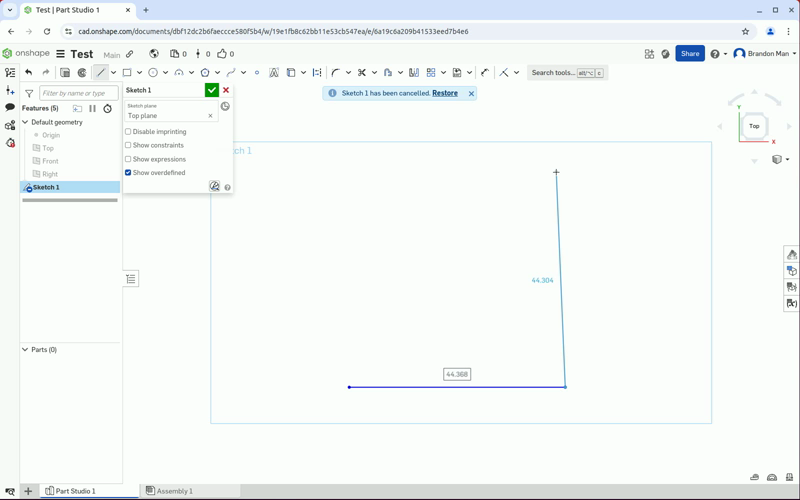
key_down(shift)
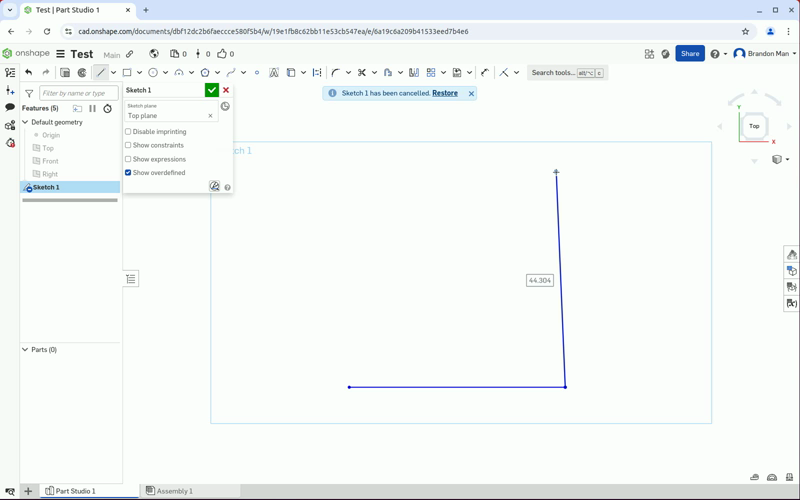
mouse_move(349, 171)
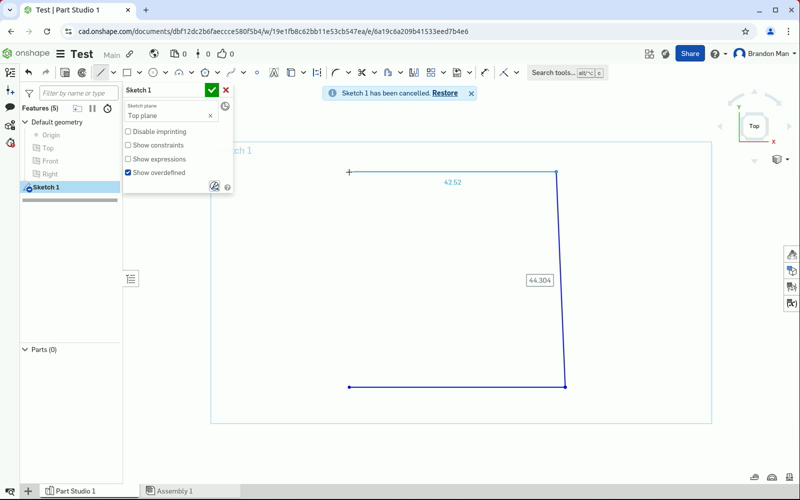
click(349, 171)
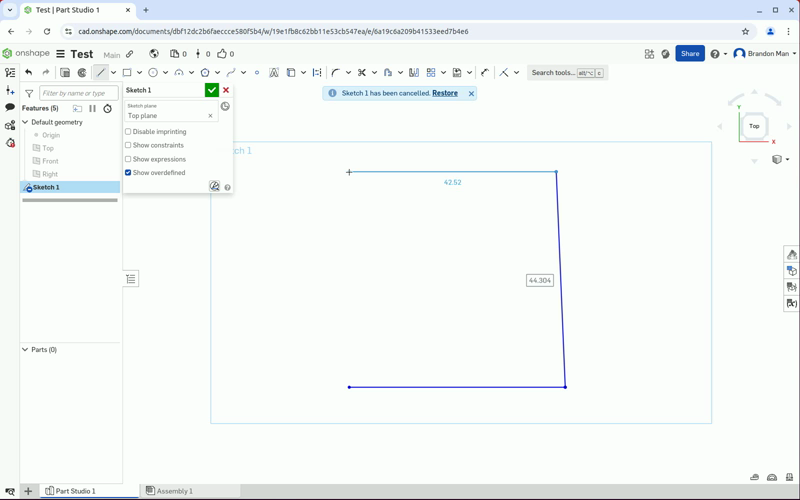
key_up(shift)
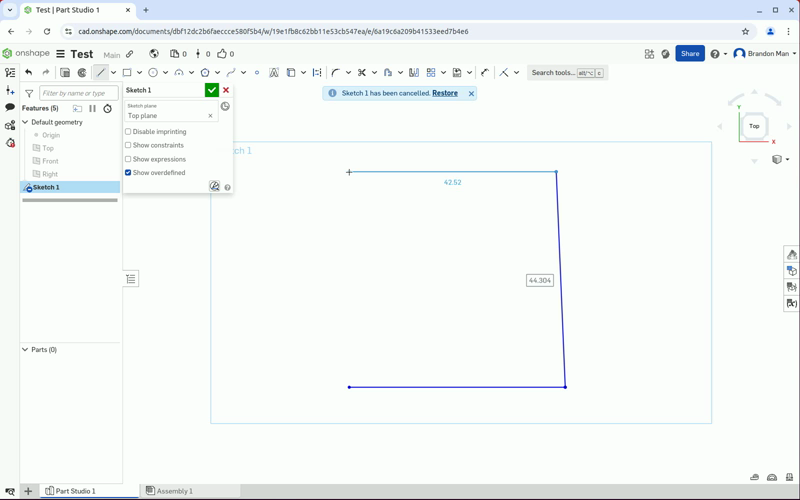
key_down(shift)
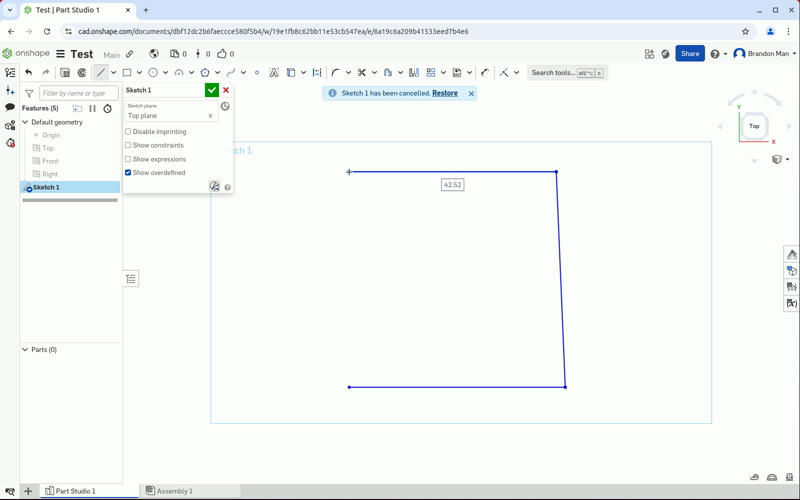
mouse_move(349, 387)
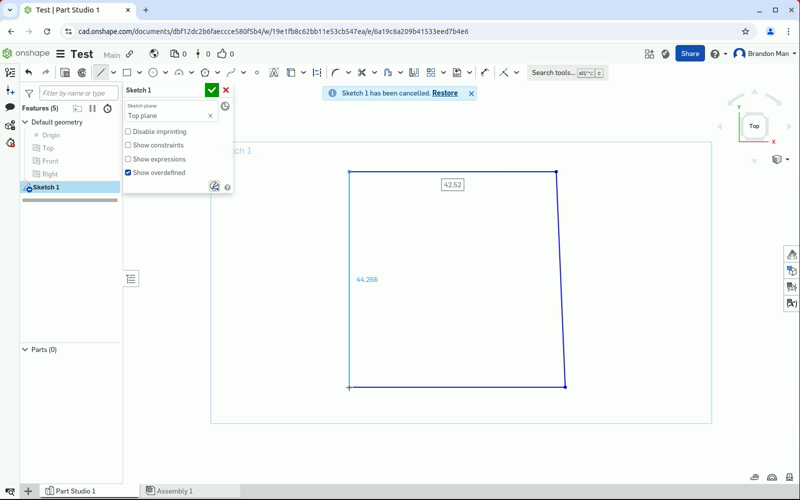
key_up(shift)
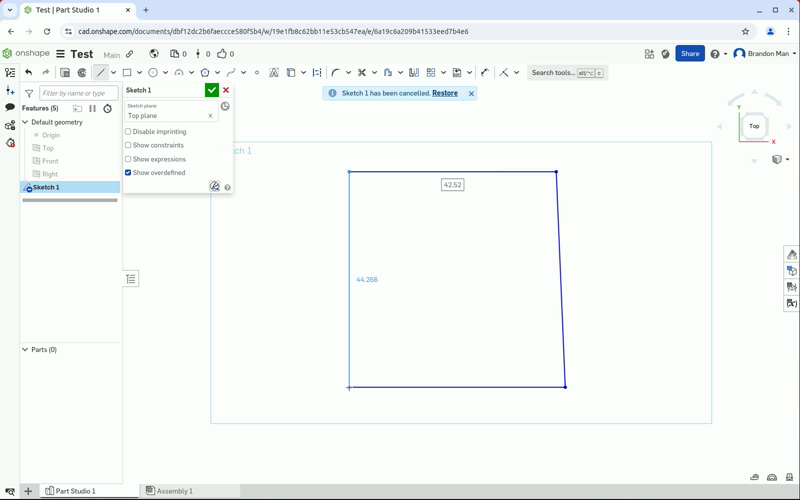
click(349, 387)
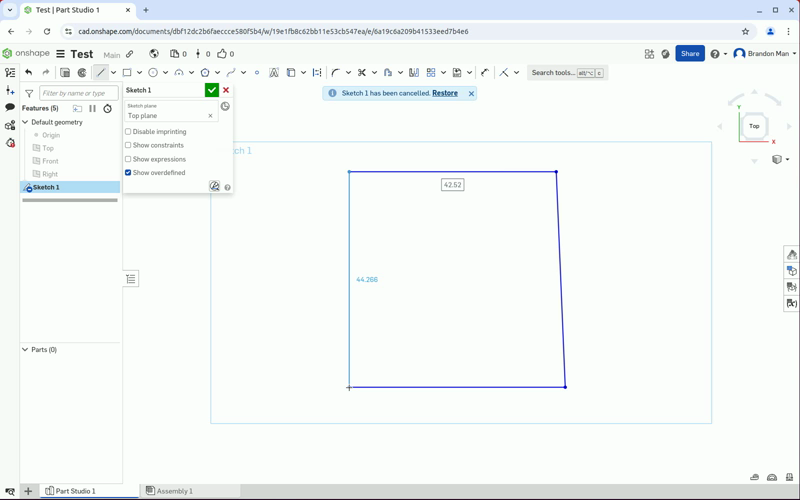
key(esc)
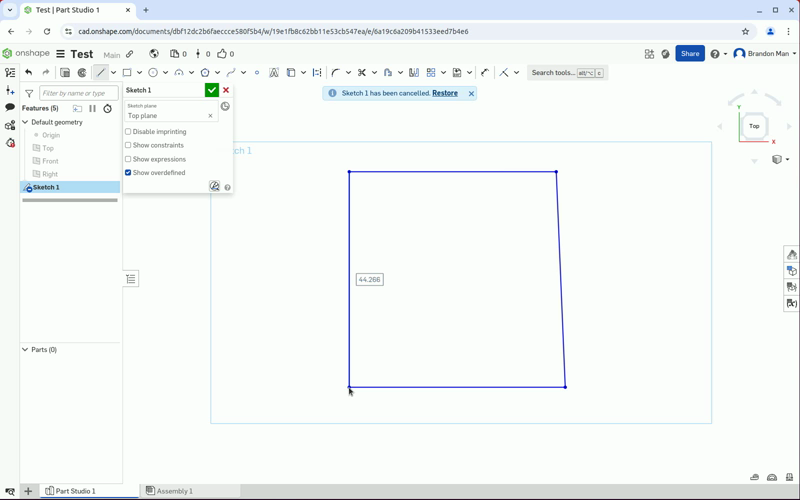
mouse_move(433, 270)
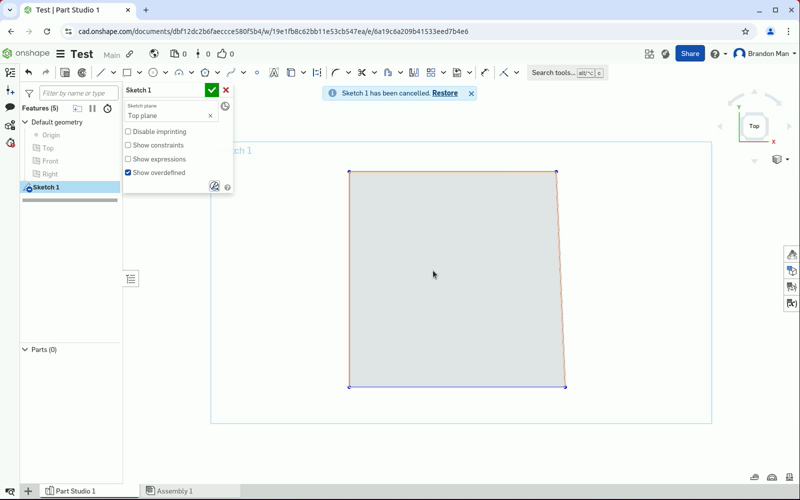
click(433, 270)
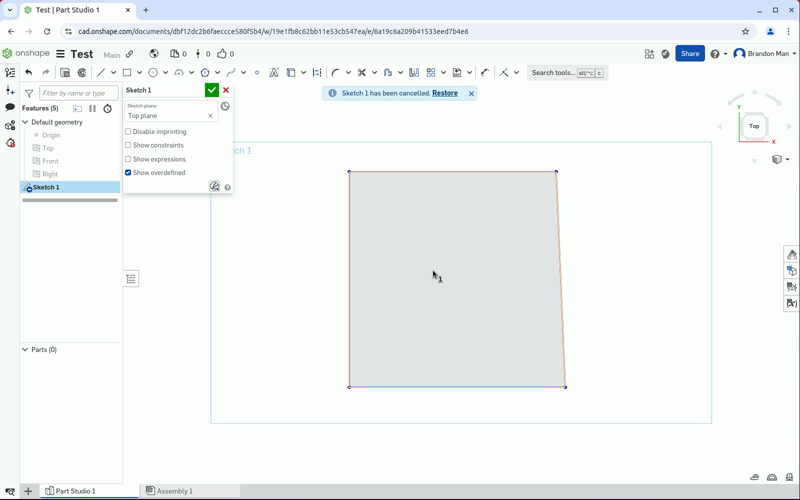
mouse_move(73, 352)
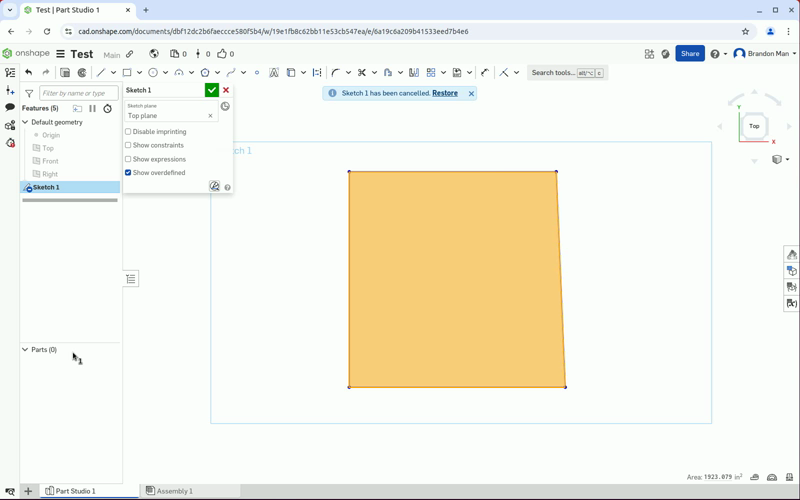
key(shift+y)
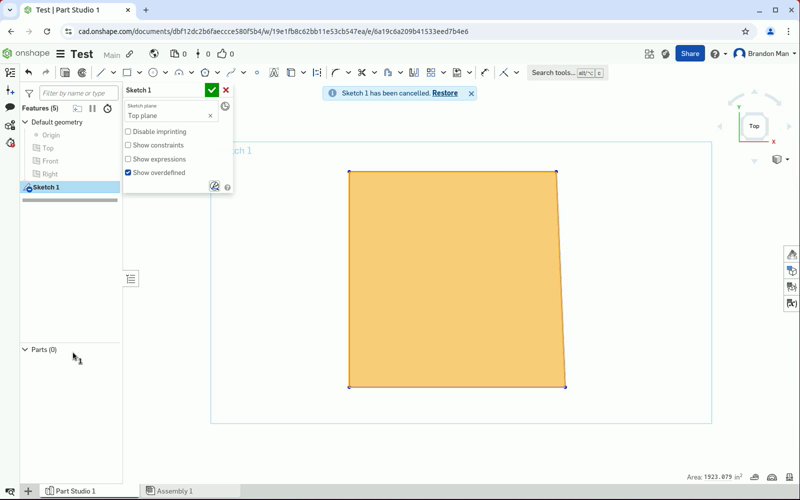
key(shift+e)
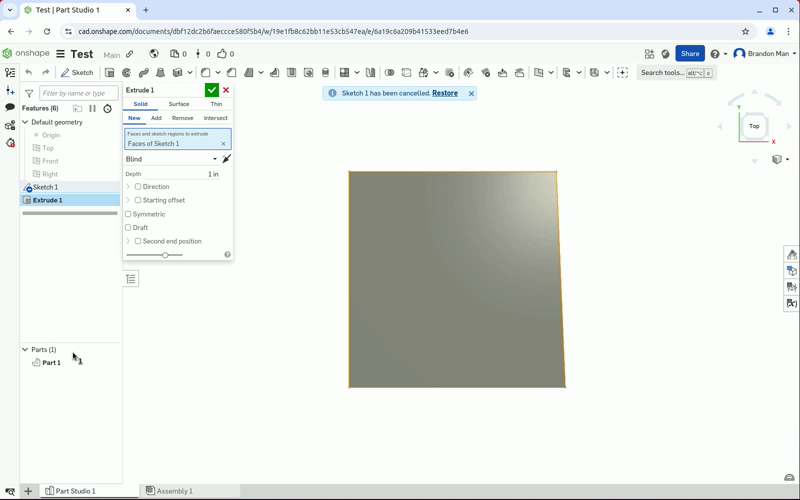
mouse_move(143, 106)
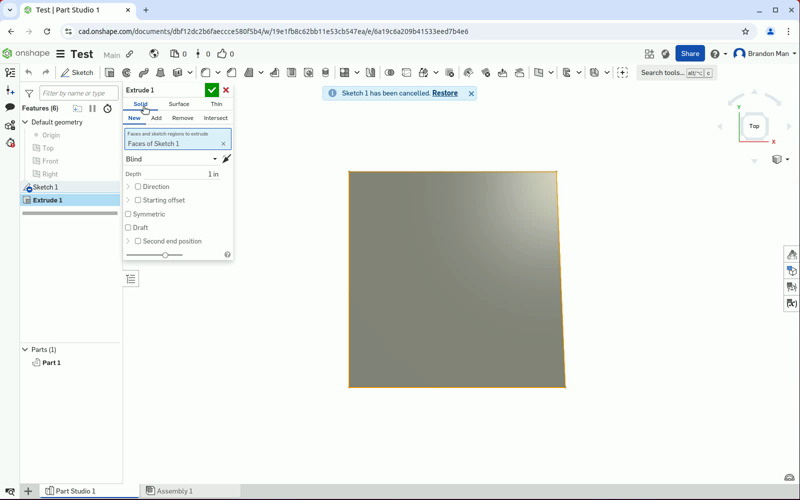
click(143, 106)
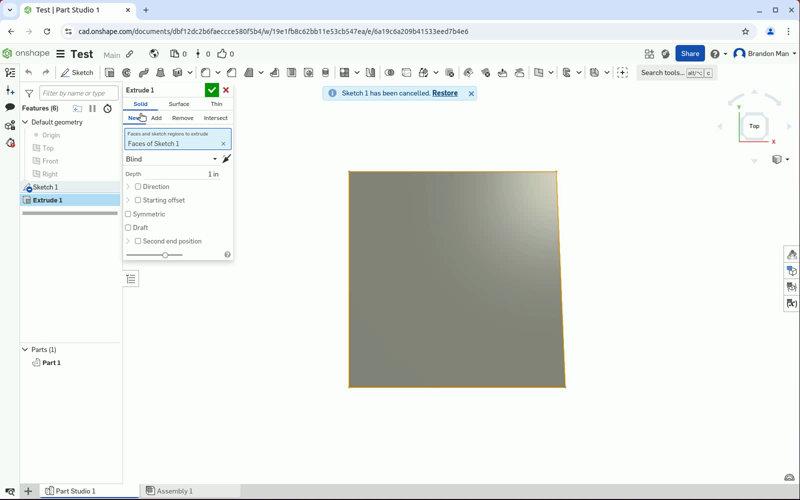
mouse_move(137, 120)
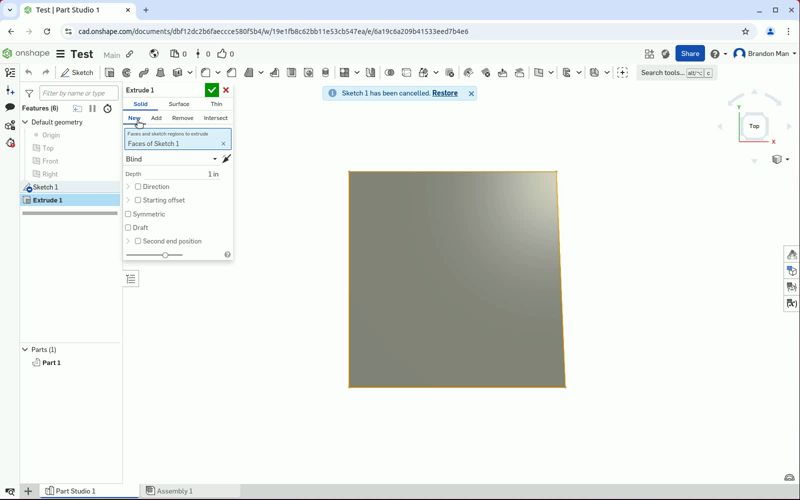
click(137, 120)
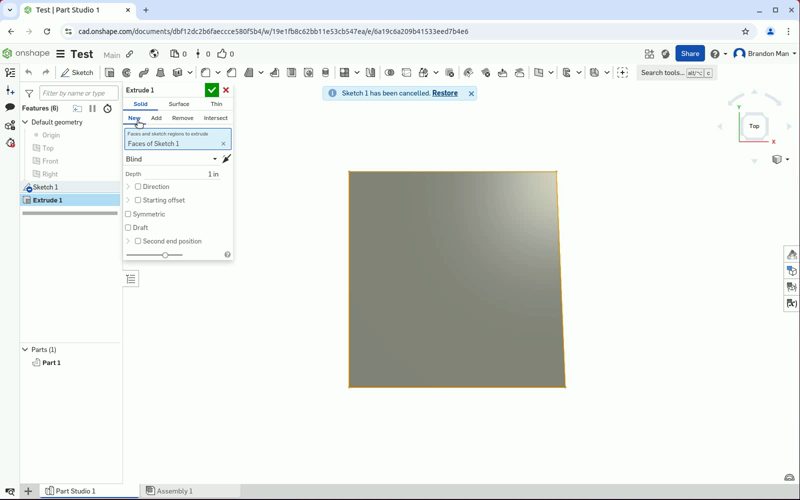
key(tab, 4)
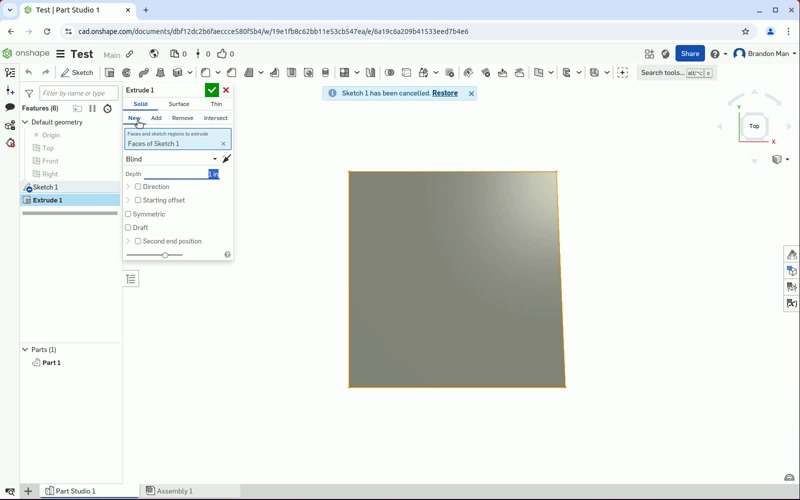
text(8.906)
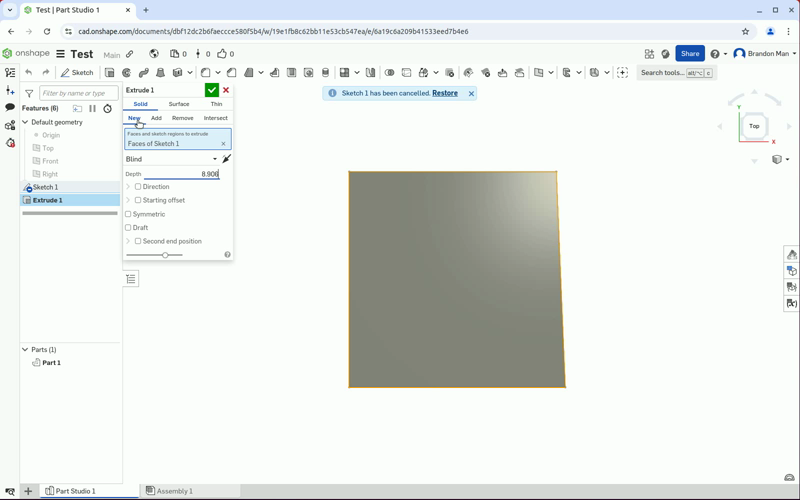
key(enter)
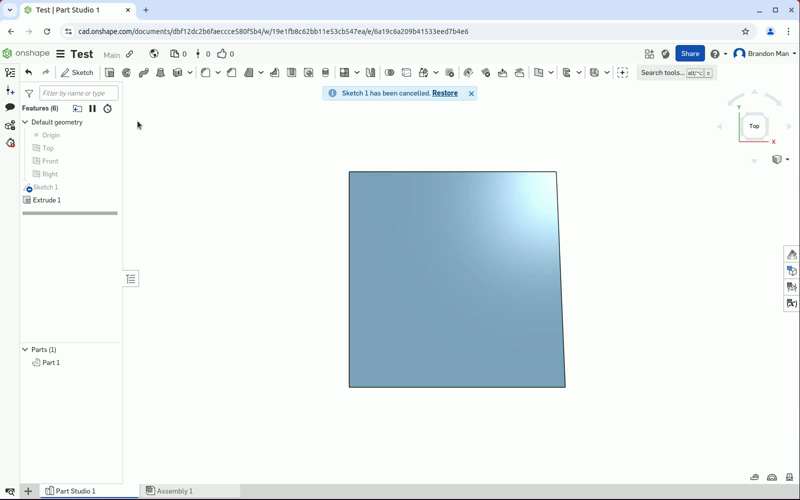
key(shift+h)
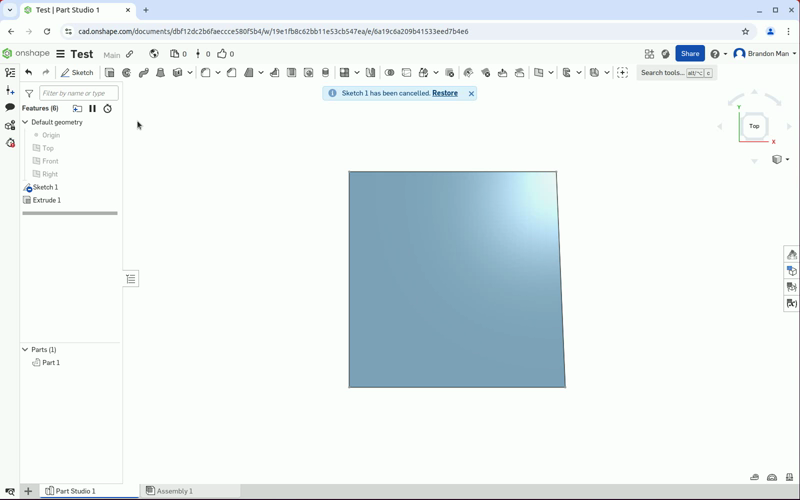
key(shift+h)
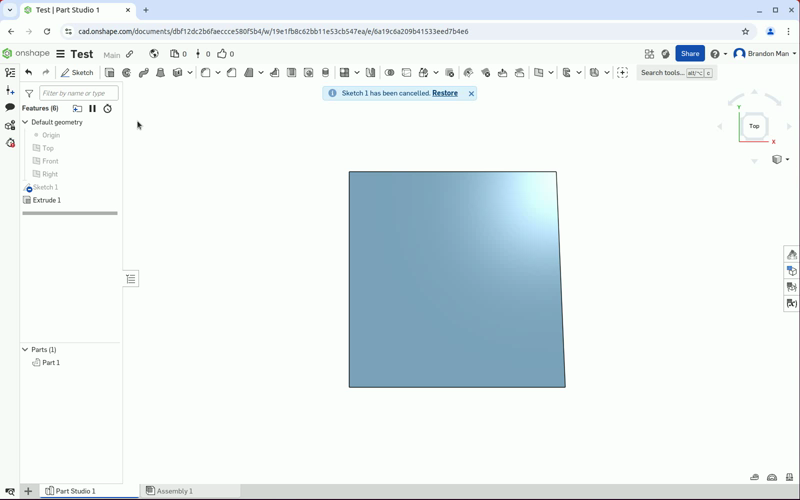
mouse_move(73, 189)
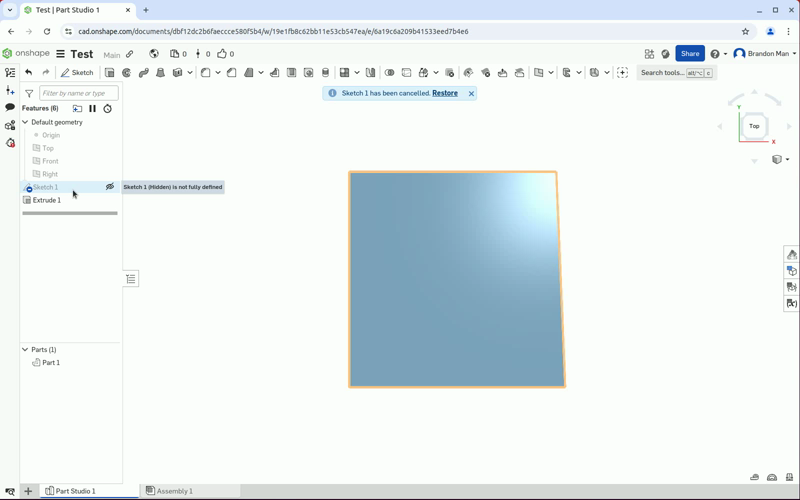
click(73, 189)
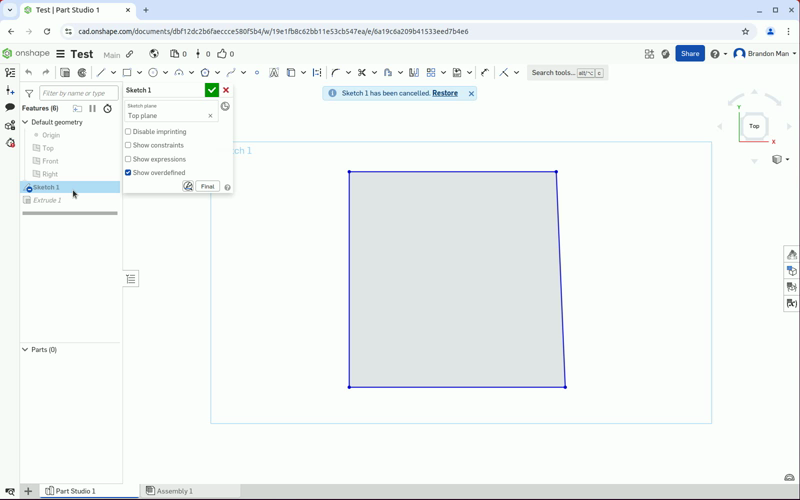
mouse_move(229, 92)
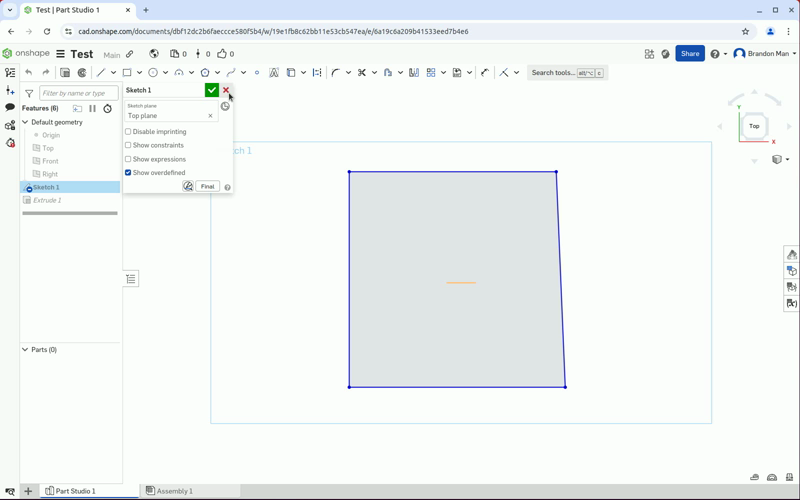
click(229, 92)
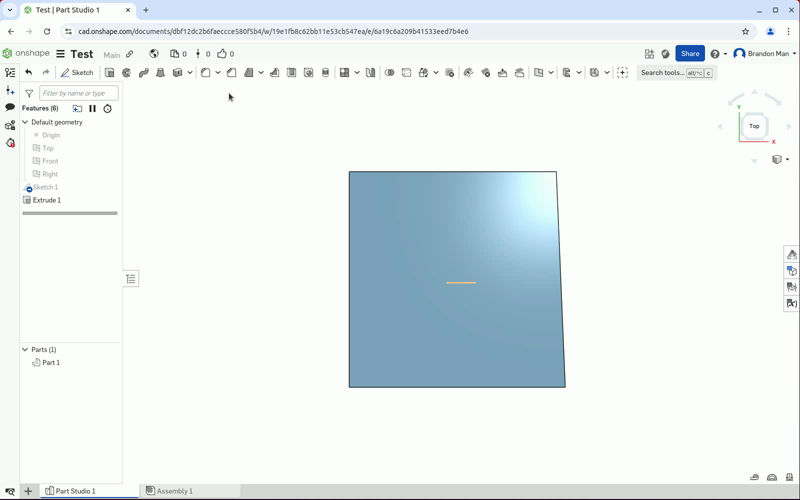
mouse_move(541, 75)
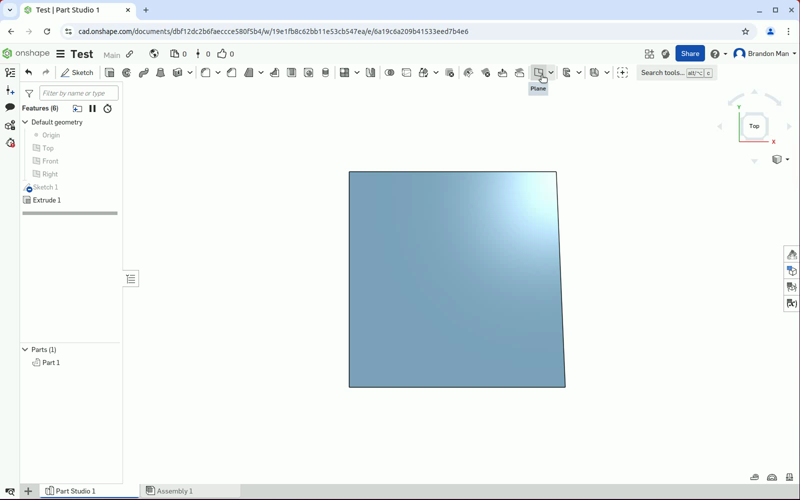
click(541, 75)
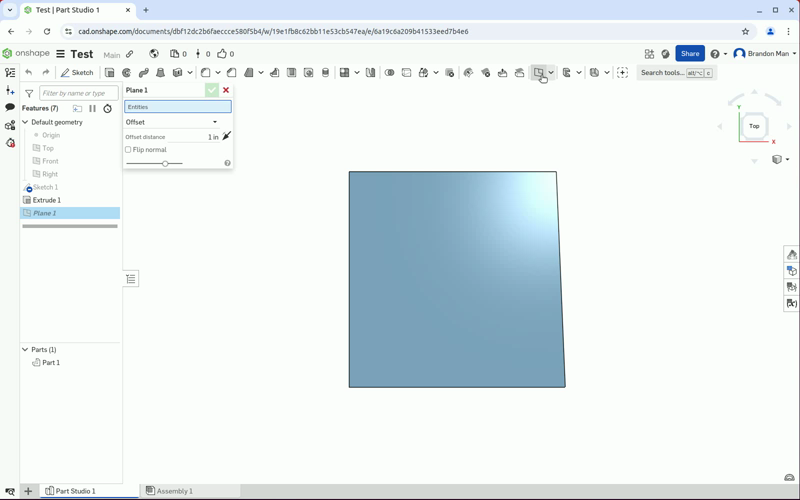
mouse_move(73, 150)
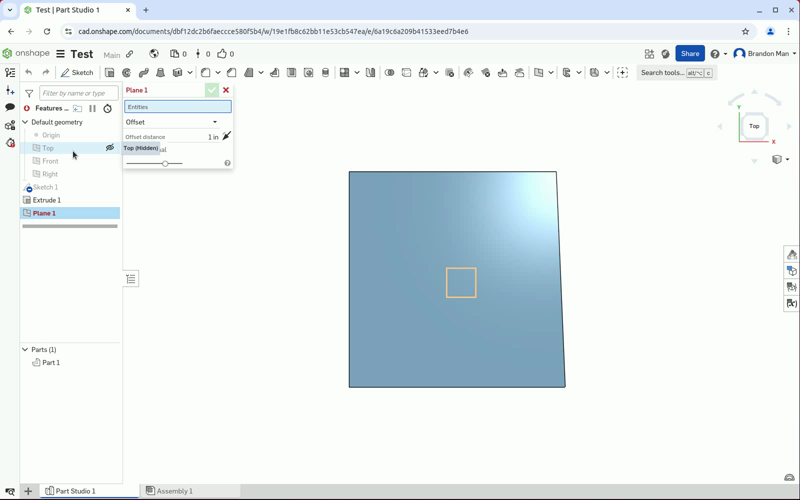
click(73, 150)
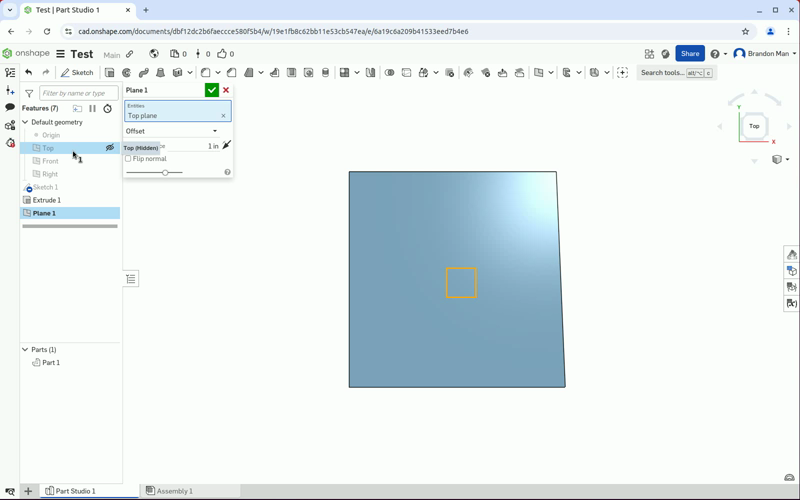
key(tab, 2)
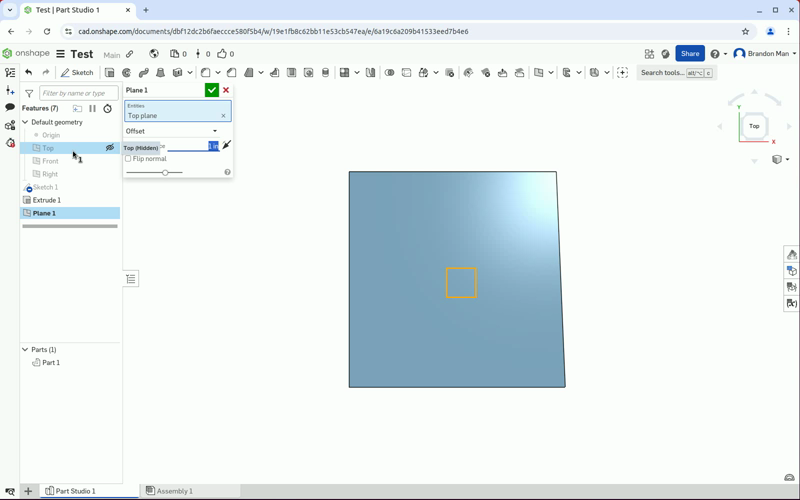
text(8.904)
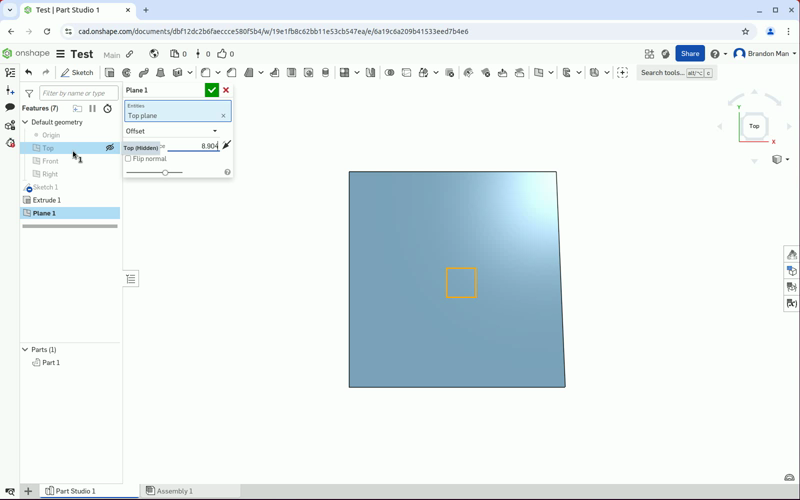
key(enter, 2)
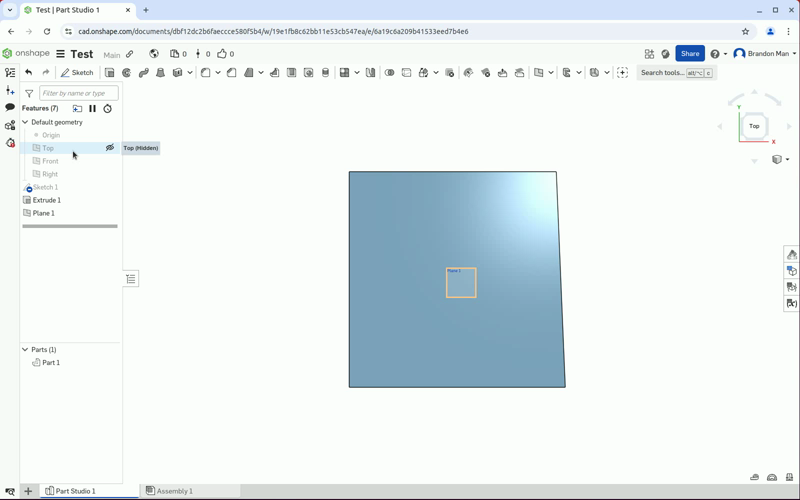
key(shift+s)
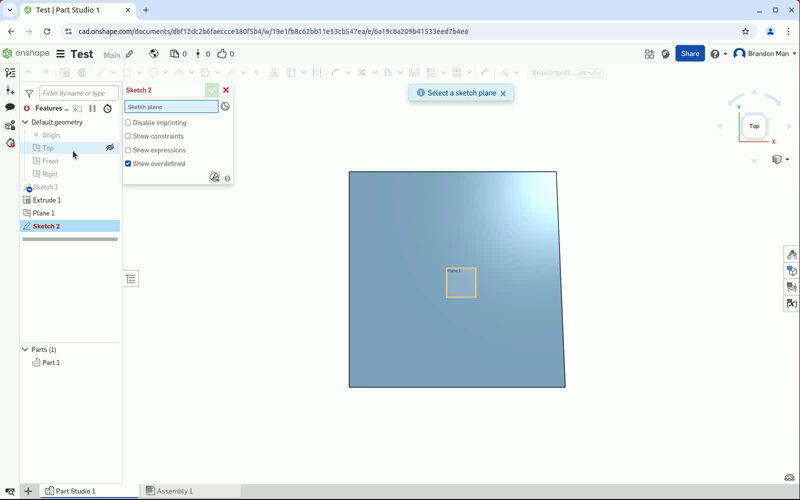
mouse_move(73, 215)
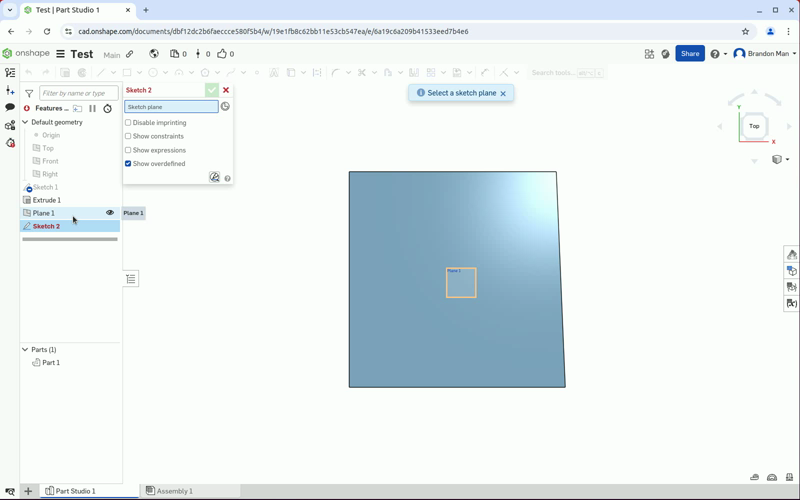
click(73, 215)
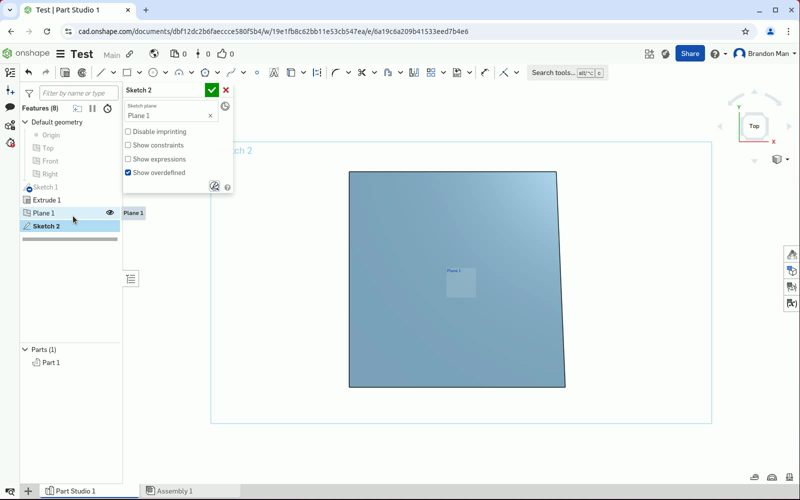
mouse_move(73, 352)
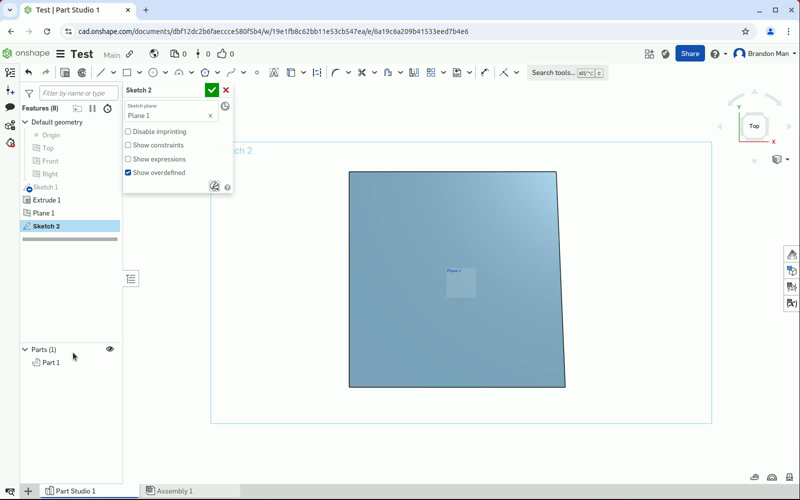
key(y)
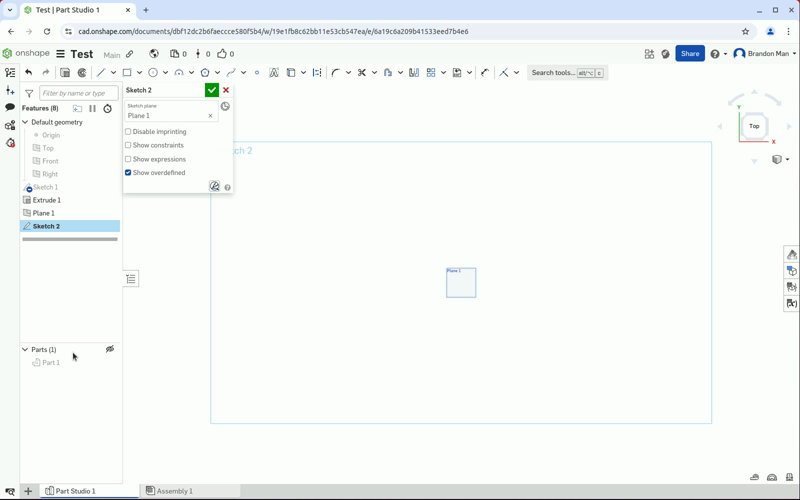
key(c)
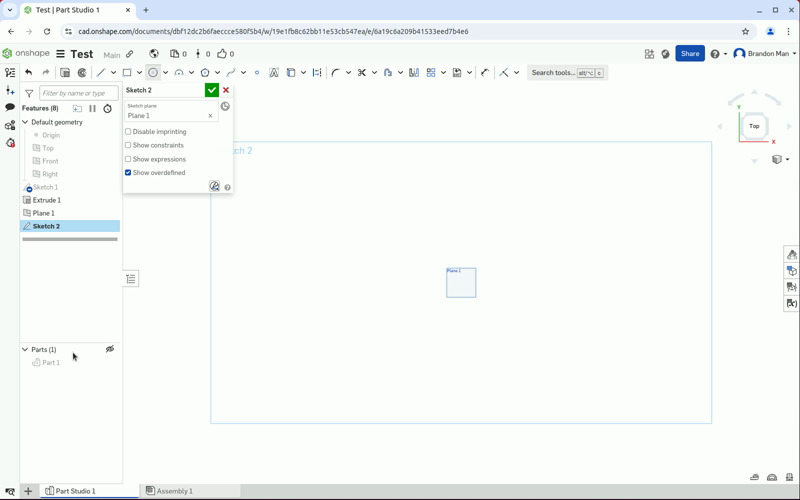
key_down(shift)
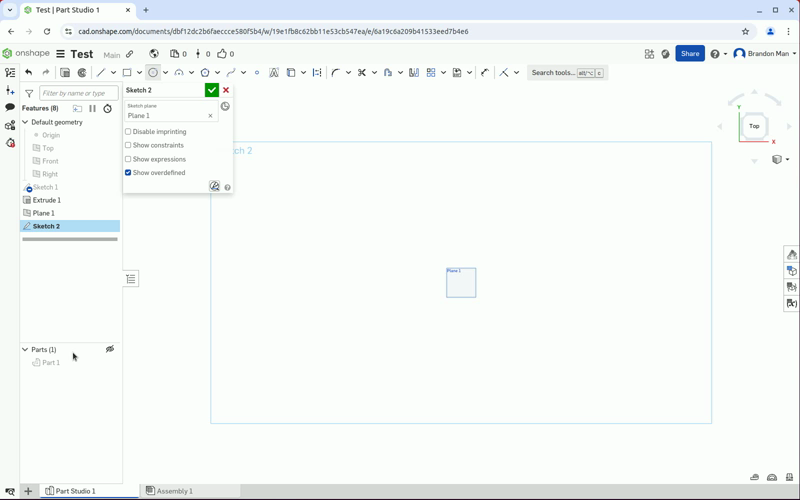
mouse_move(461, 282)
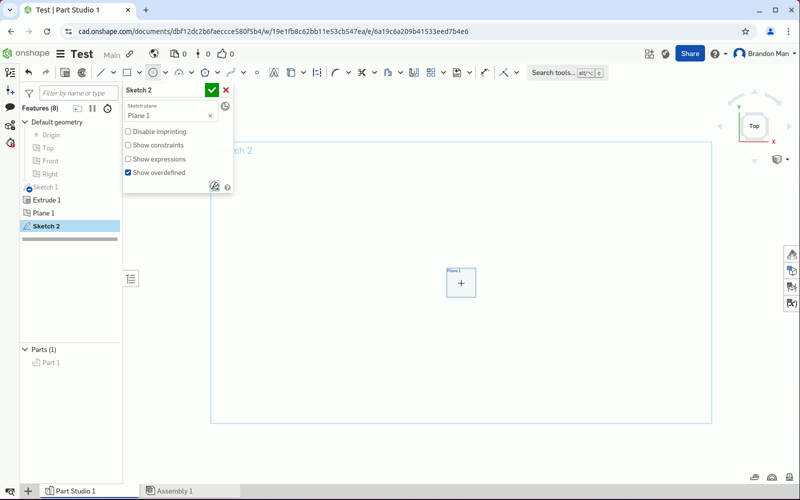
click(461, 282)
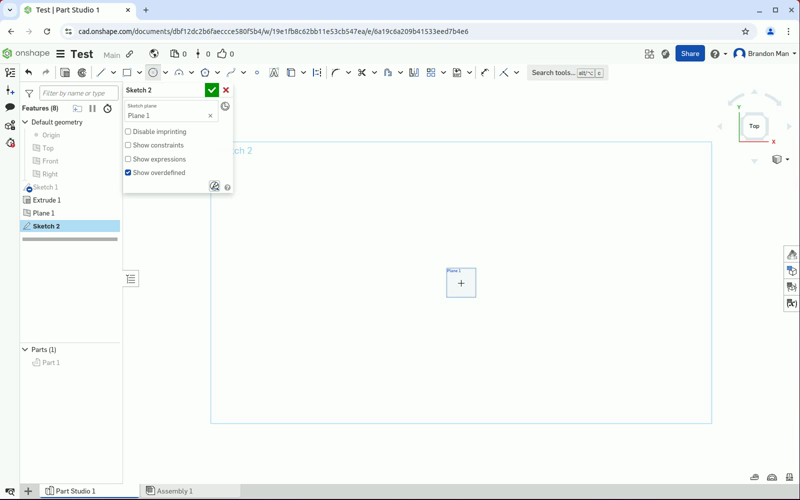
key_up(shift)
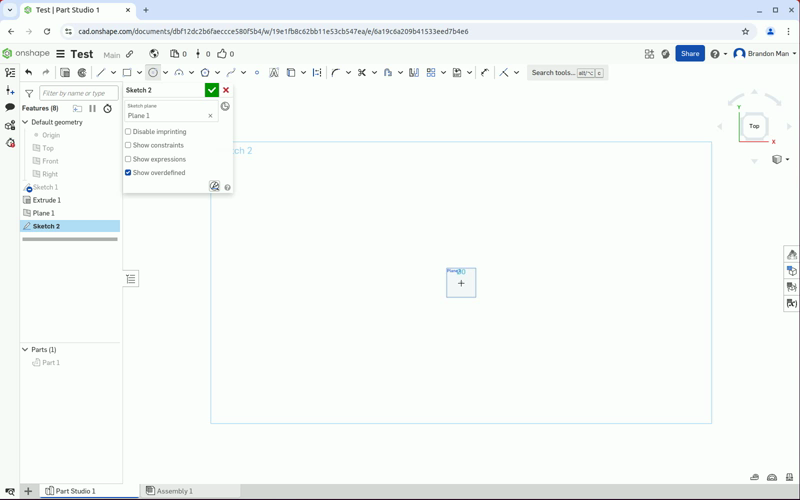
mouse_move(514, 282)
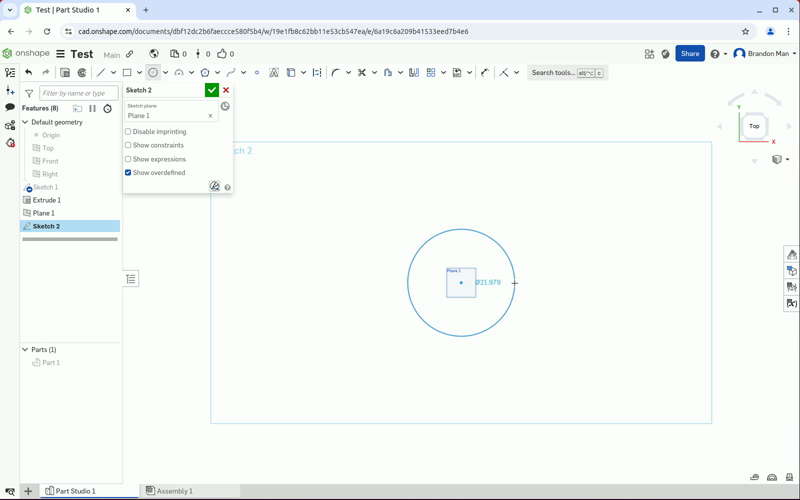
click(514, 282)
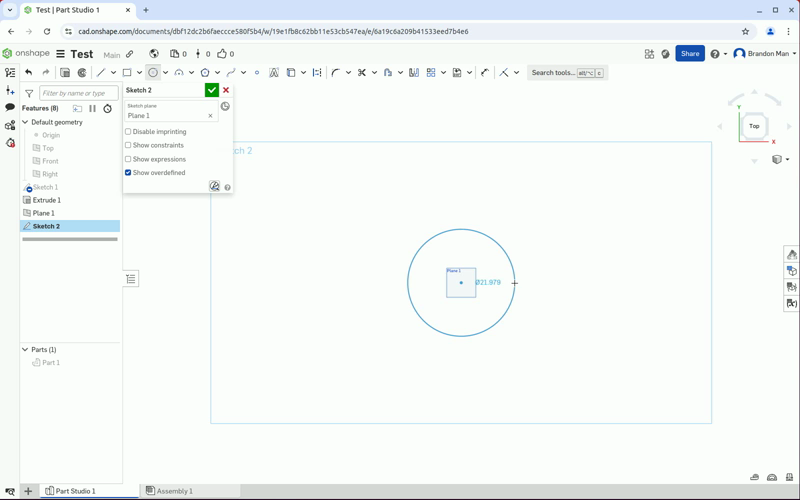
key(esc)
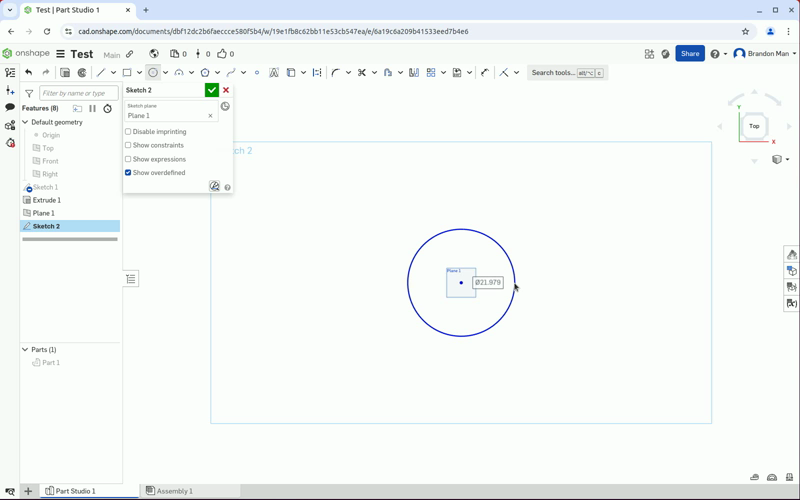
mouse_move(486, 286)
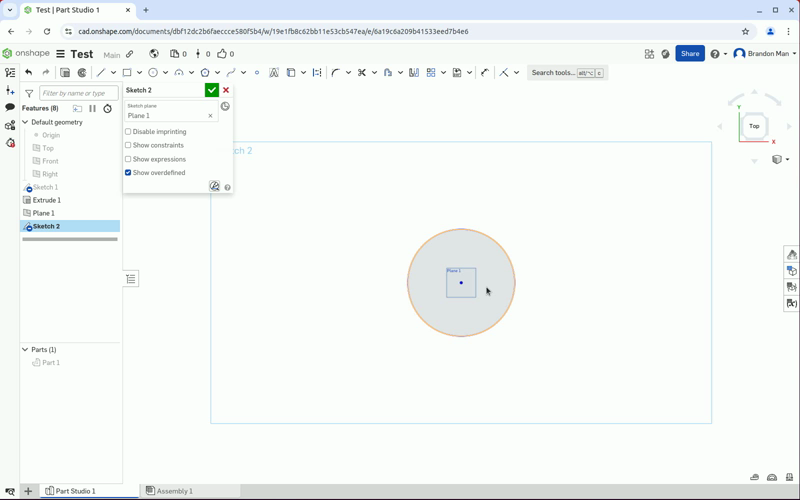
click(486, 286)
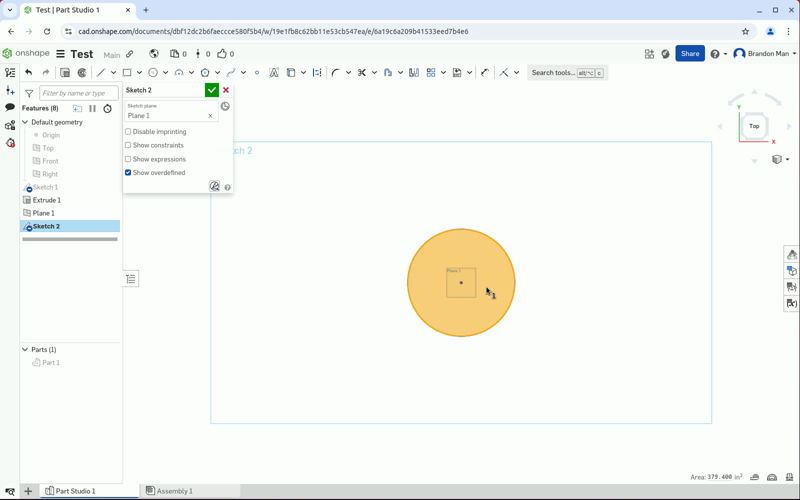
mouse_move(73, 352)
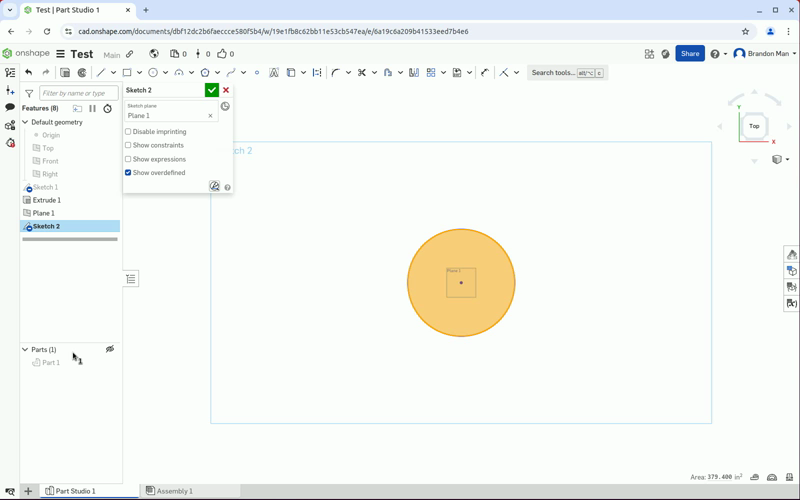
key(shift+y)
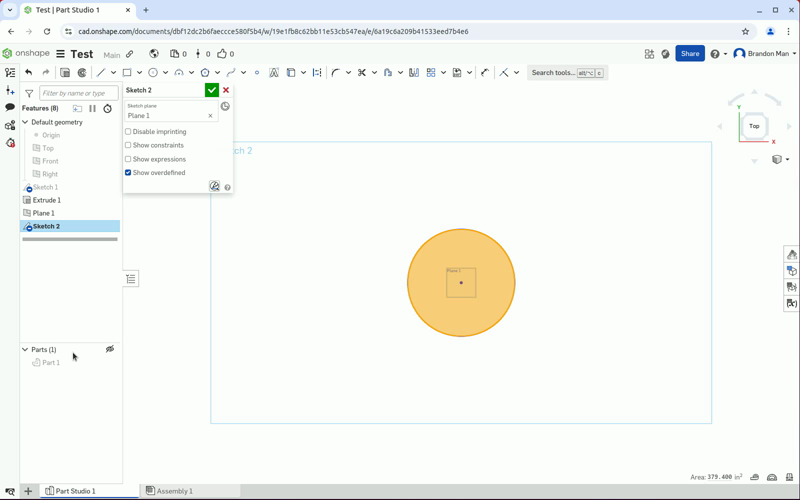
key(shift+e)
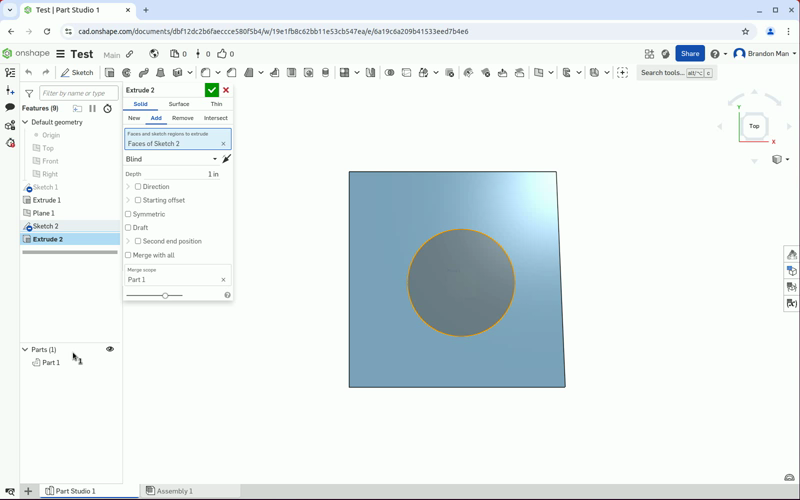
mouse_move(143, 106)
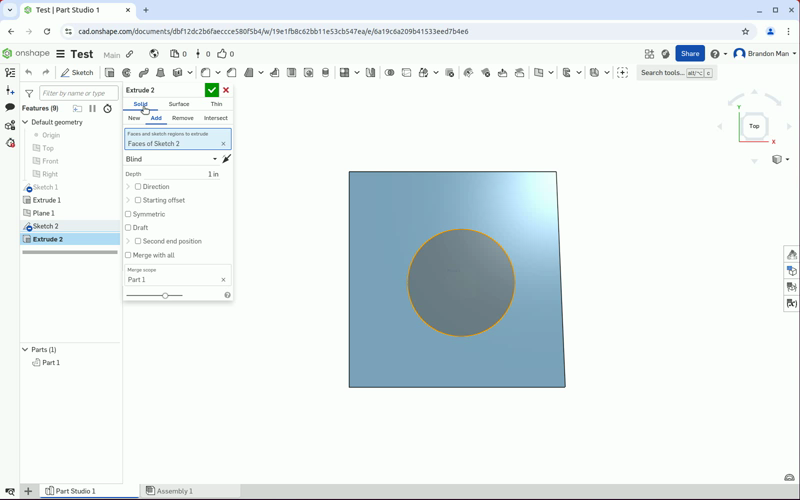
click(143, 106)
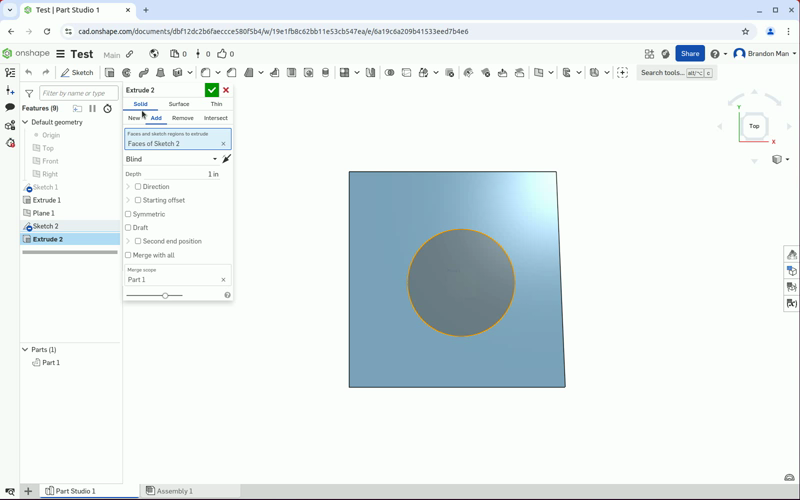
mouse_move(137, 120)
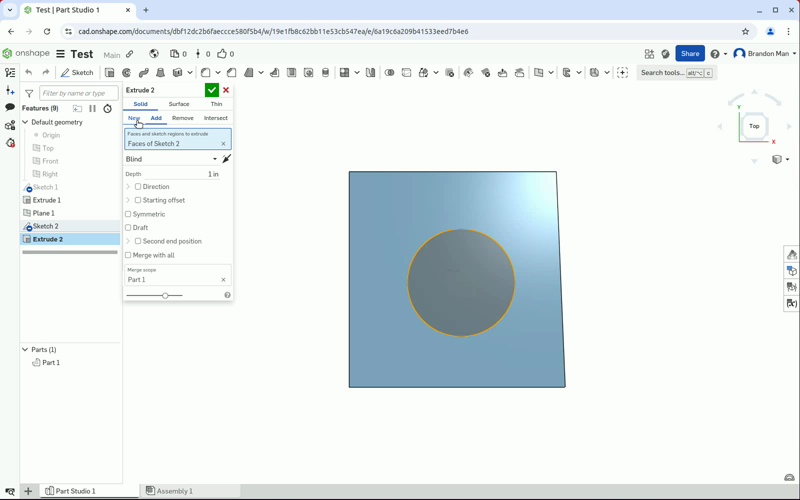
click(137, 120)
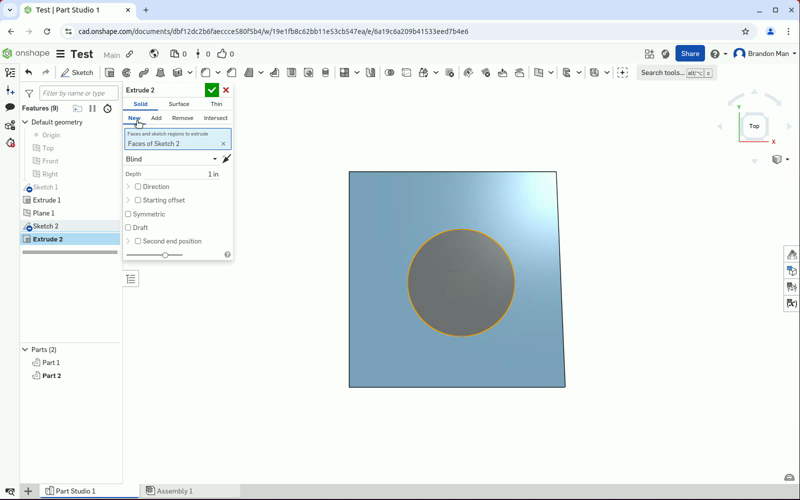
key(tab, 4)
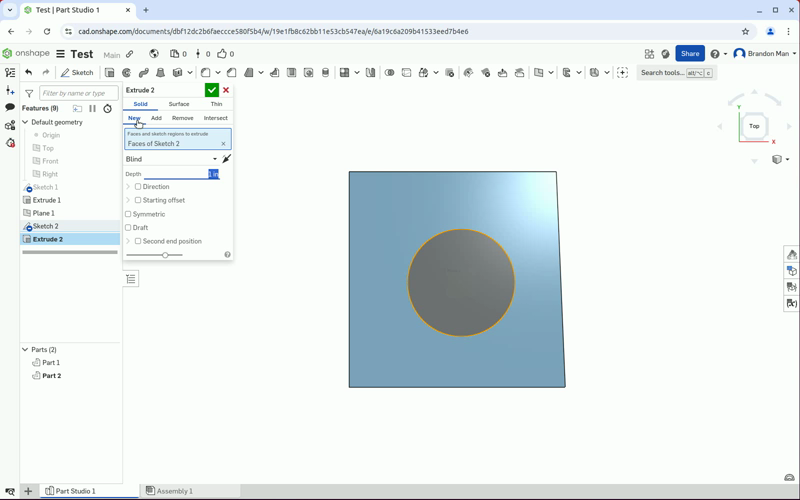
text(7.943)
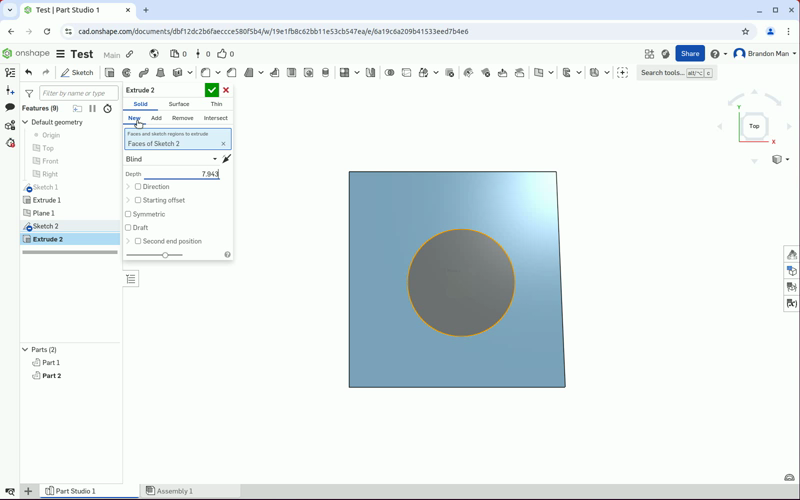
key(enter)
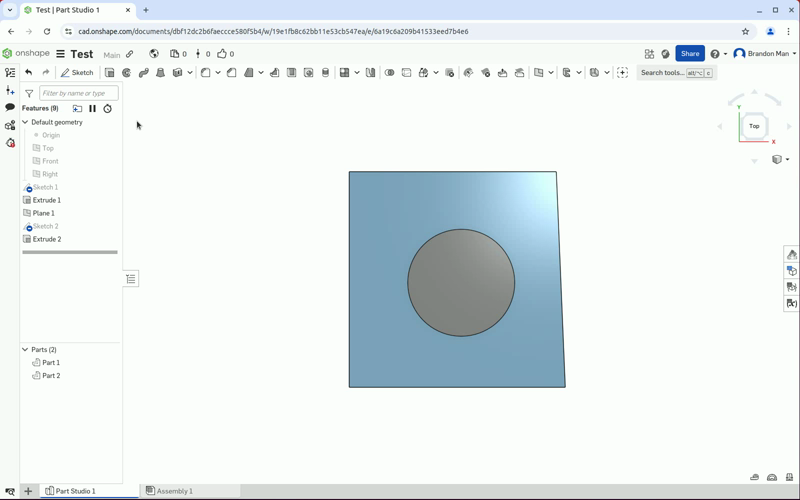
key(shift+h)
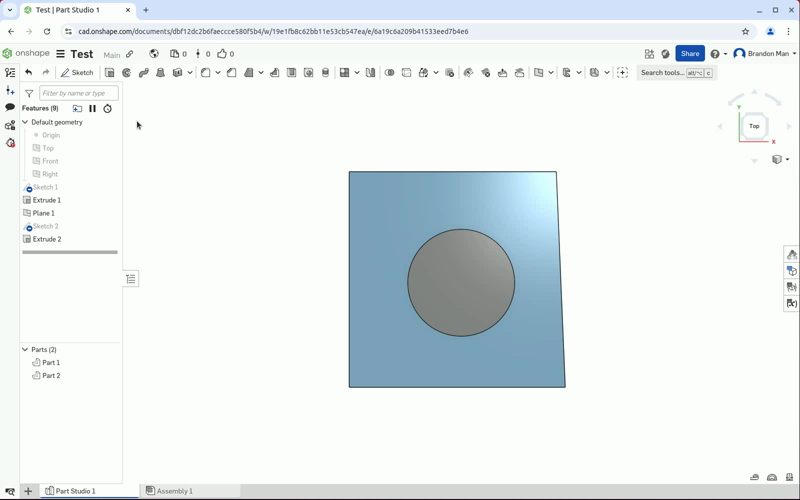
key(shift+h)
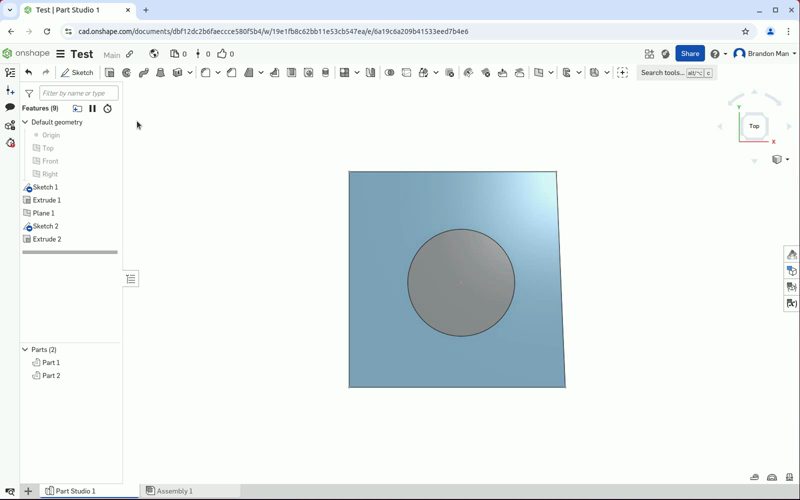
key(shift+7)
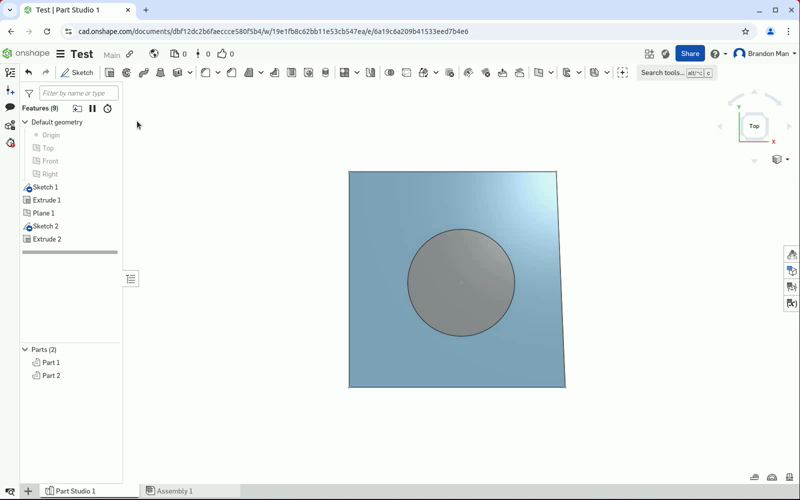
key(up, 3)
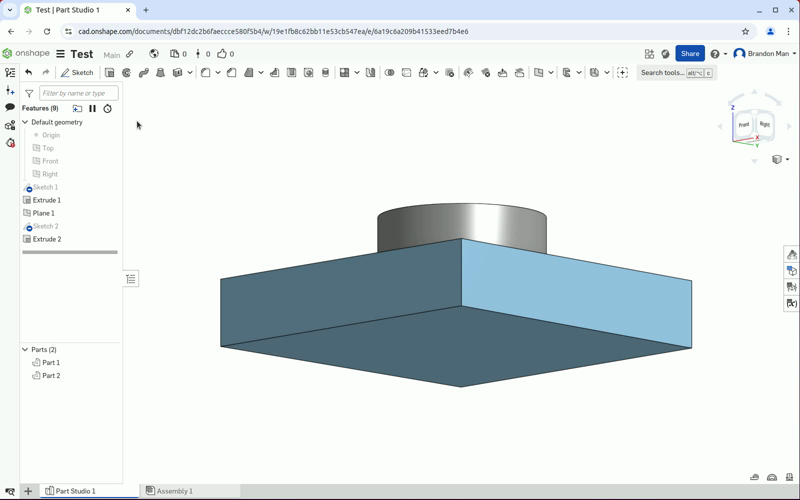
key(left, 3)
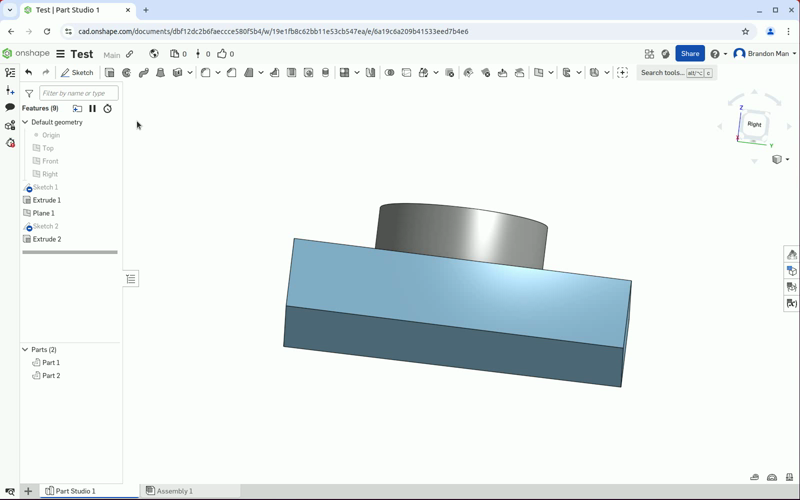
key(right, 3)
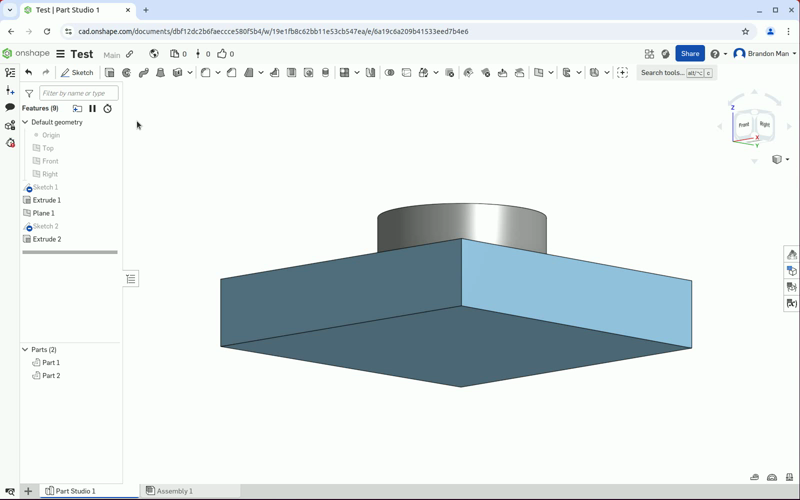
key(down, 3)
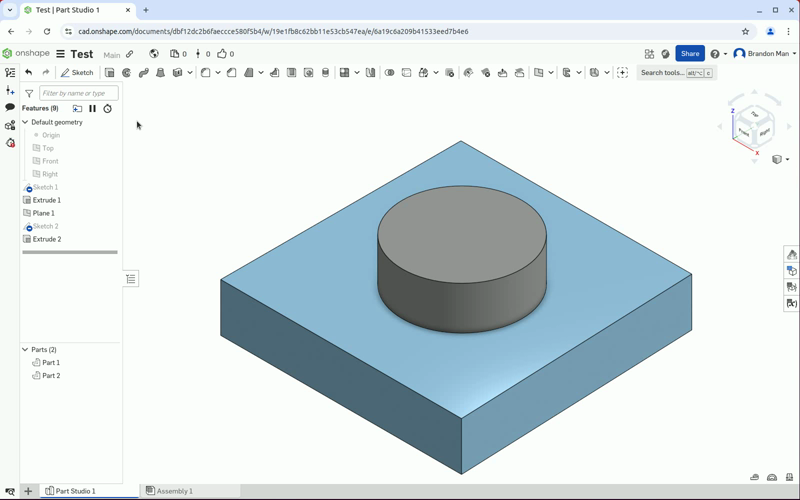
mouse_move(73, 189)
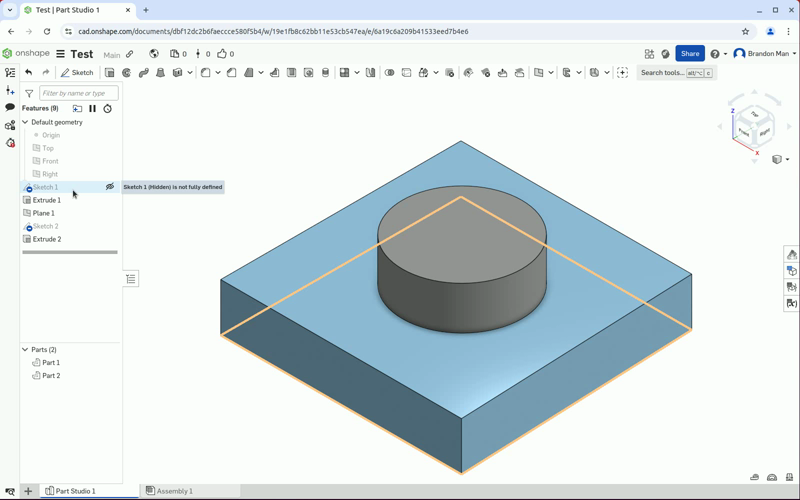
click(73, 189)